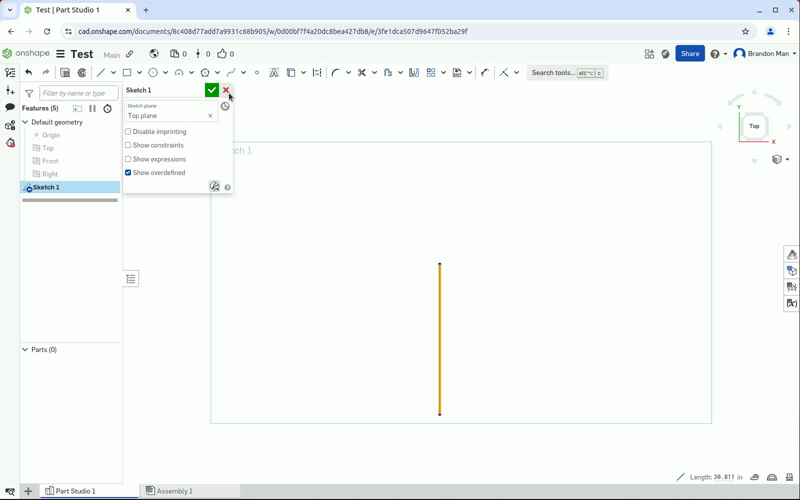
key(shift+h)
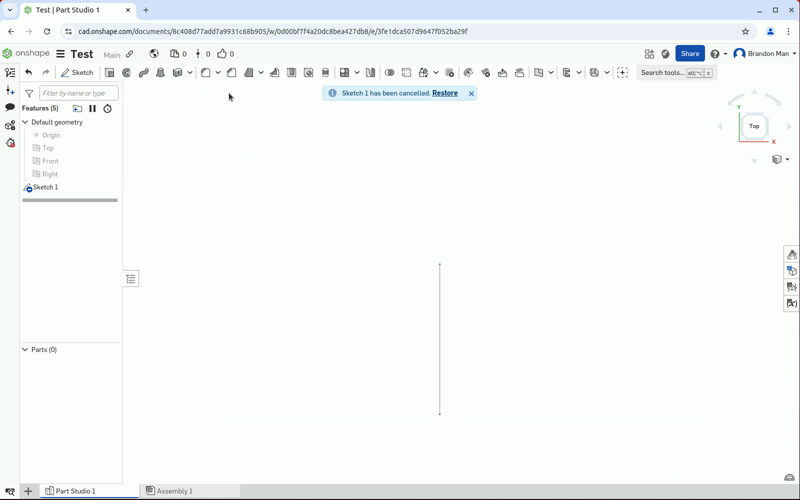
key(shift+s)
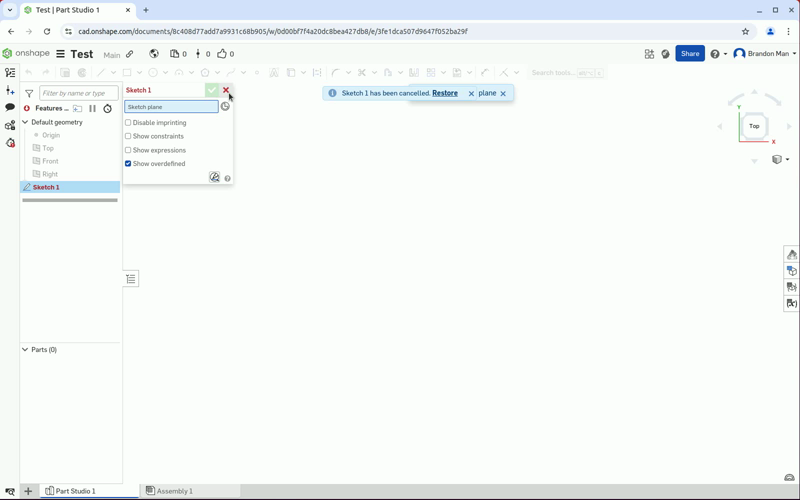
mouse_move(73, 150)
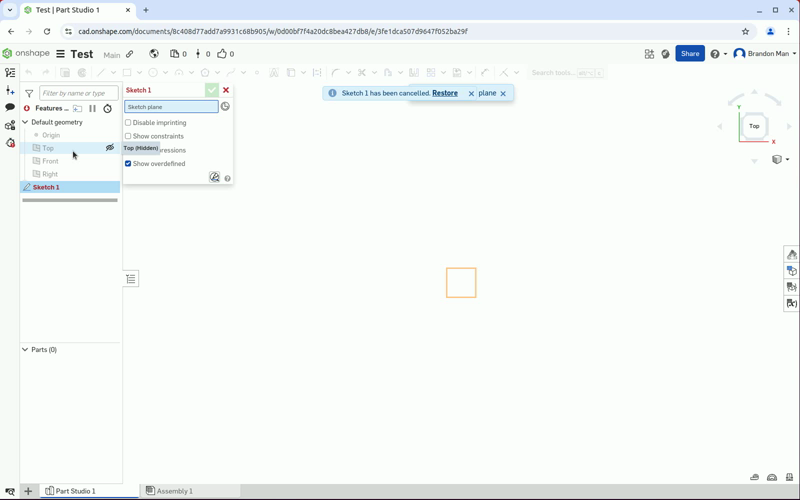
click(73, 150)
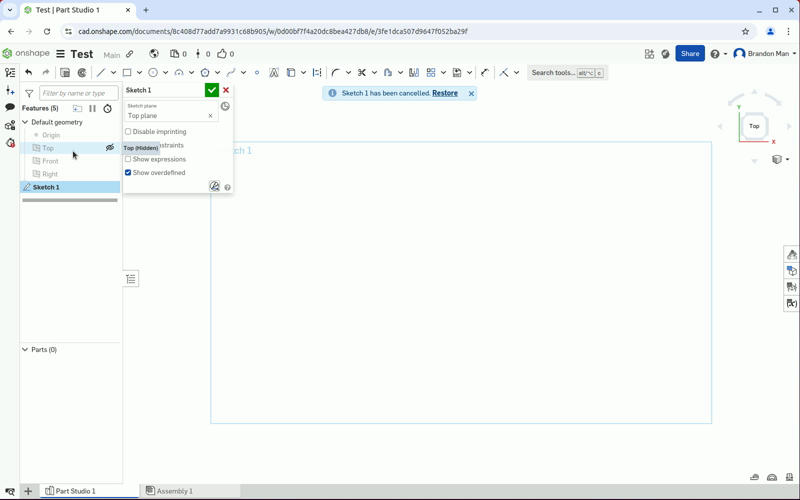
mouse_move(73, 352)
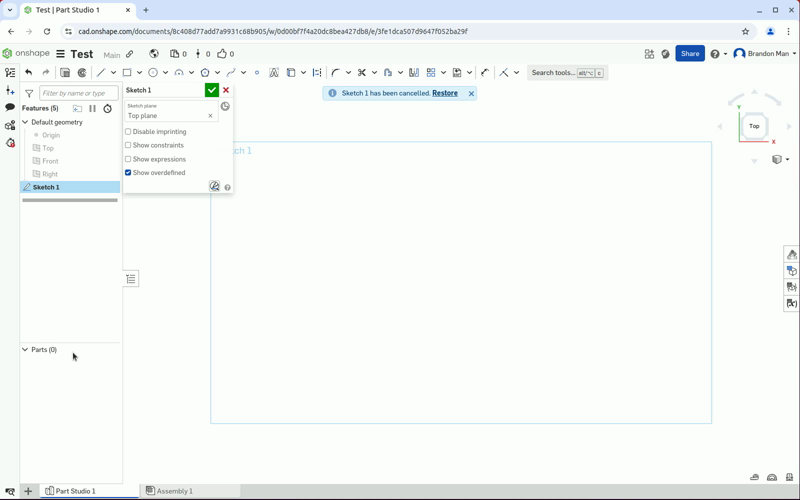
key(y)
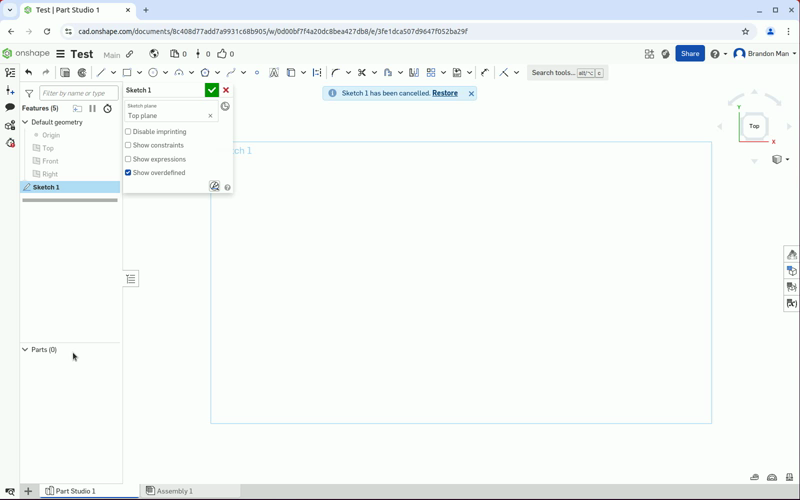
key(c)
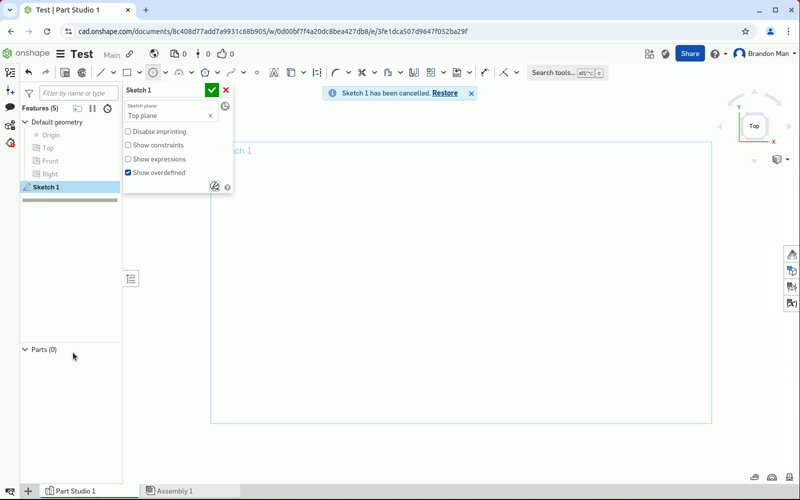
key_down(shift)
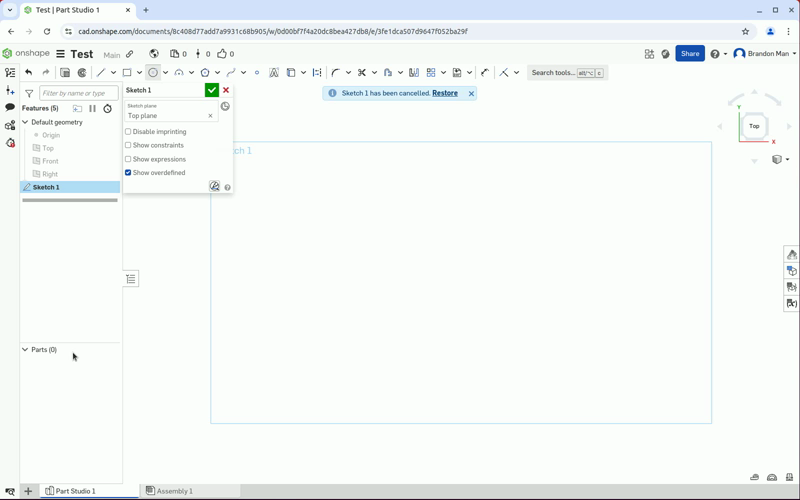
mouse_move(461, 282)
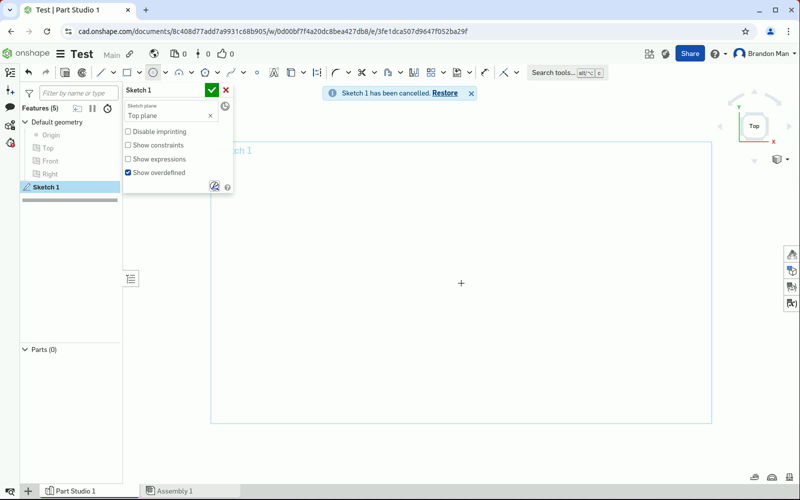
click(461, 282)
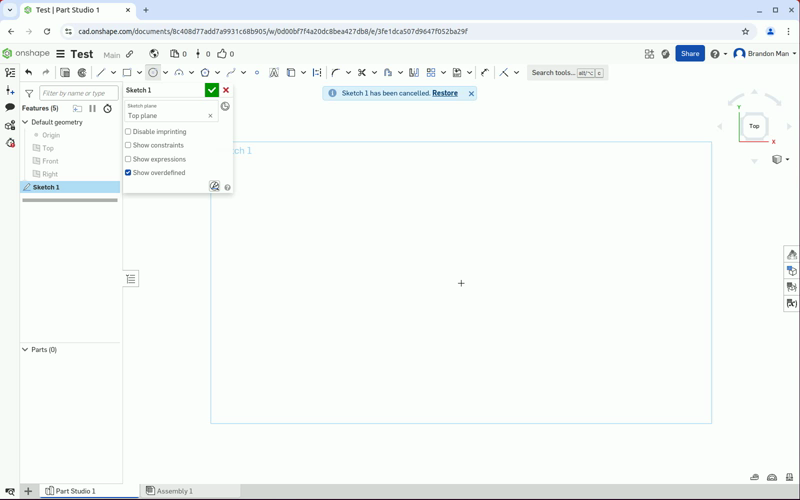
key_up(shift)
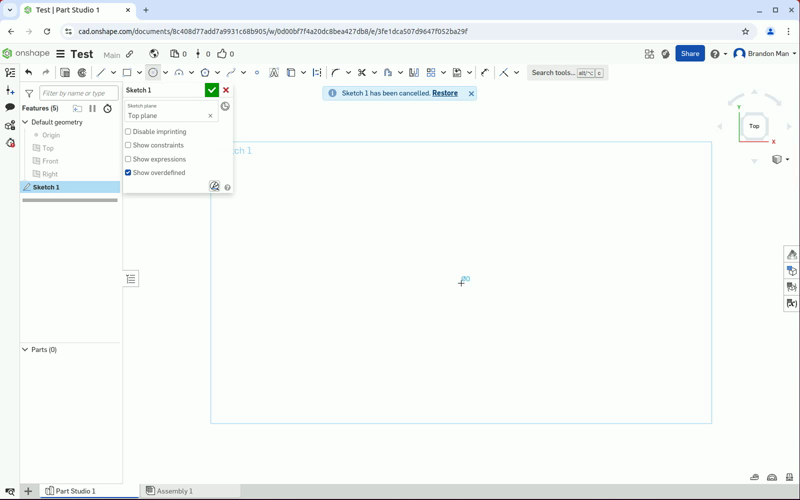
mouse_move(574, 282)
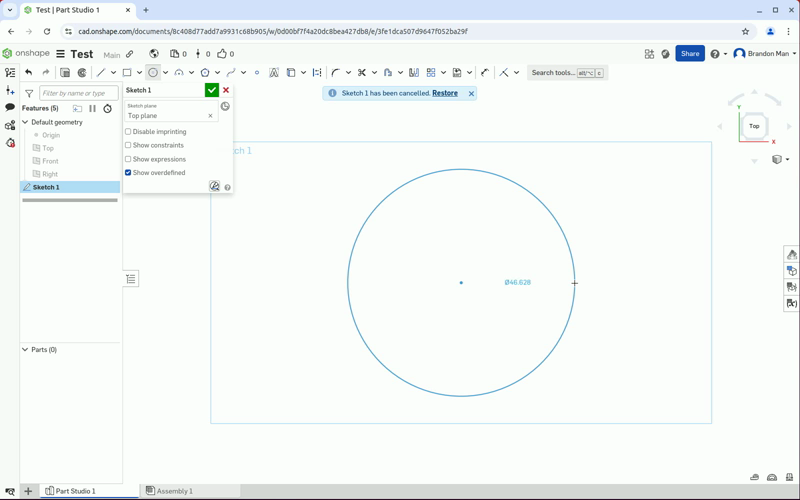
click(574, 282)
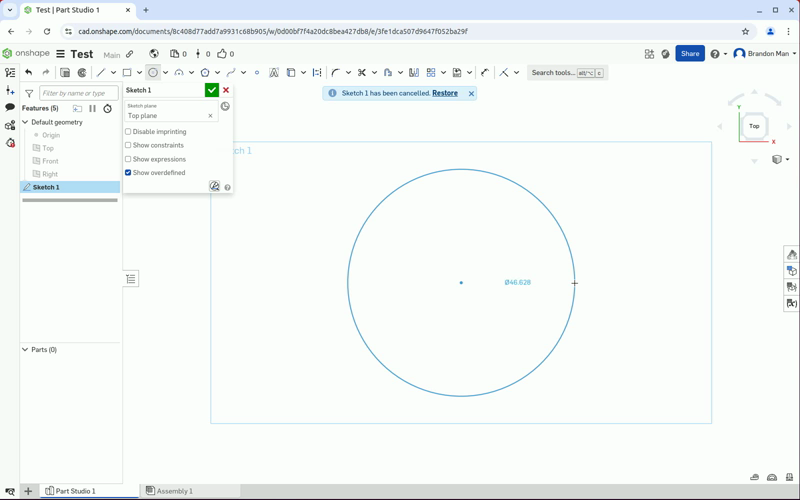
key(esc)
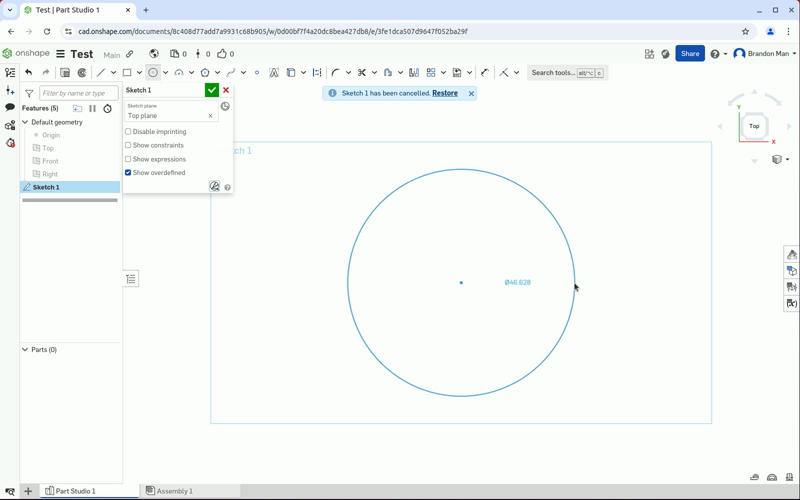
key(c)
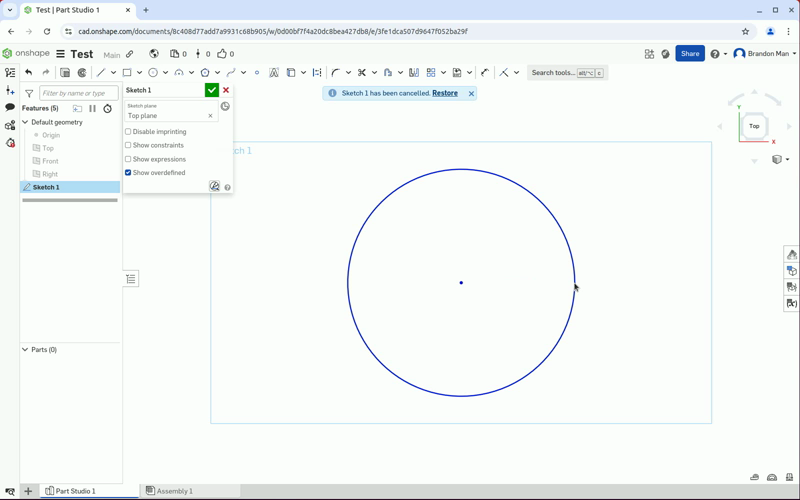
key_down(shift)
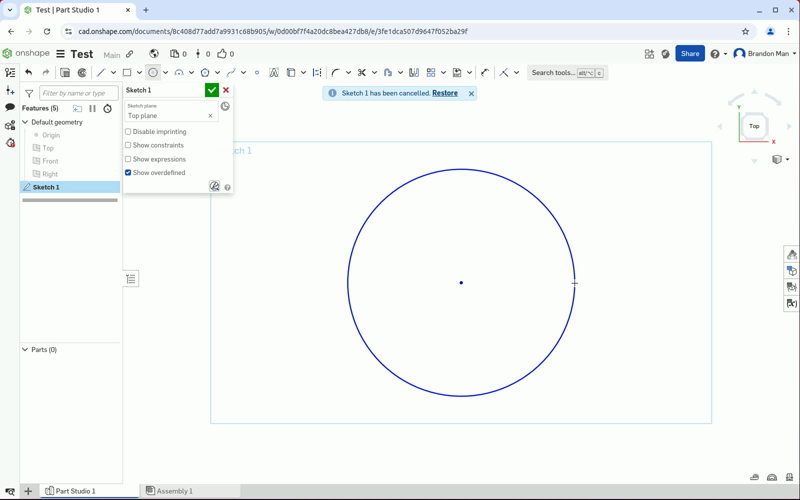
mouse_move(461, 282)
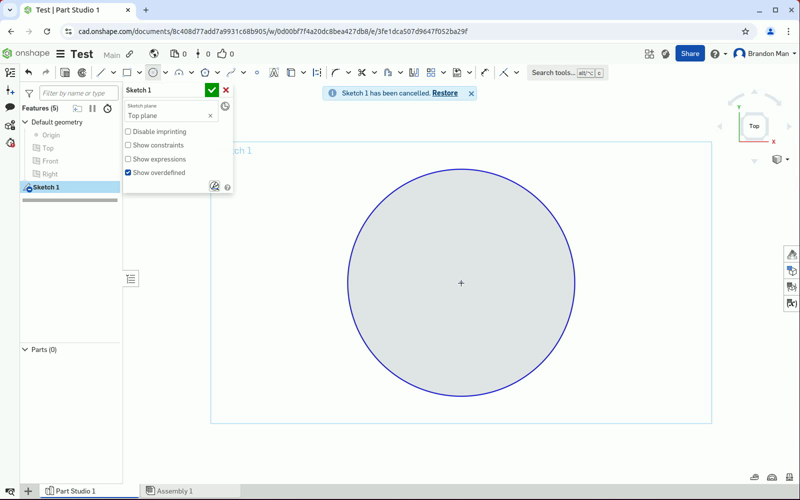
click(461, 282)
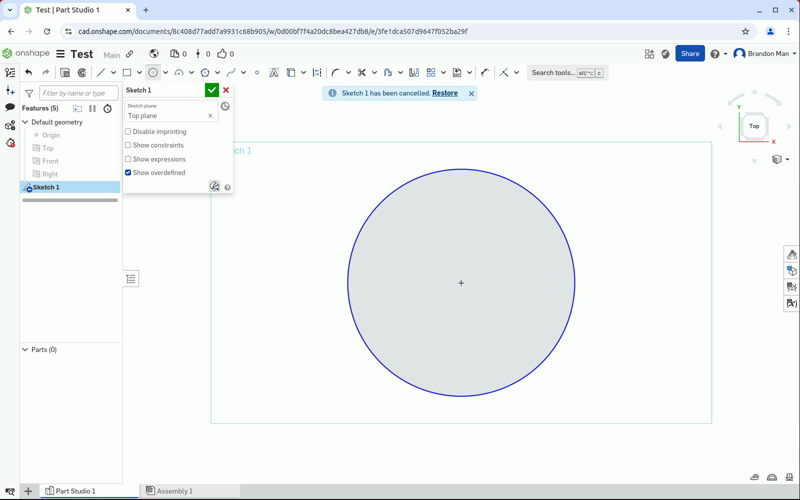
key_up(shift)
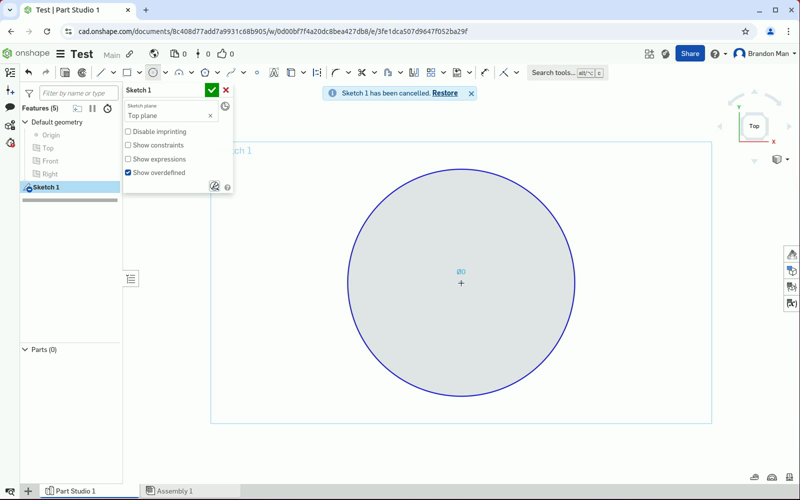
mouse_move(501, 282)
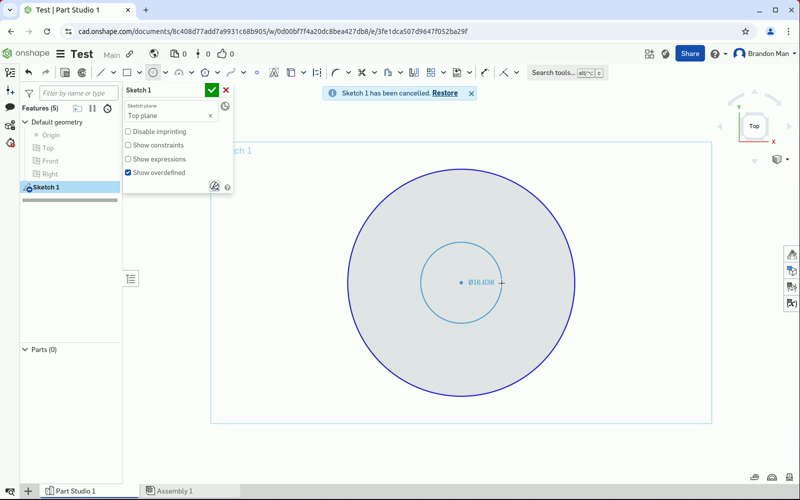
click(501, 282)
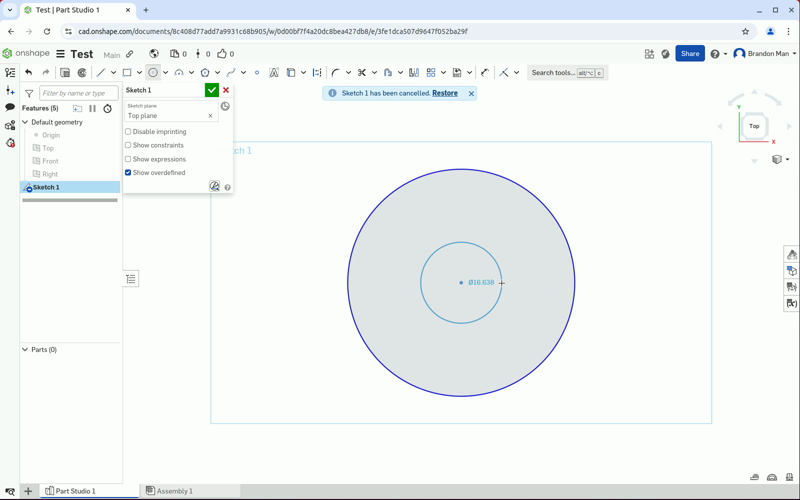
key(esc)
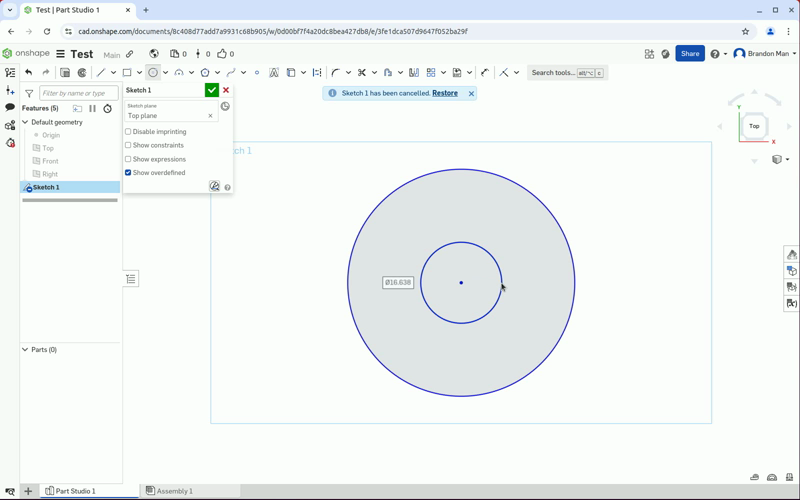
mouse_move(526, 225)
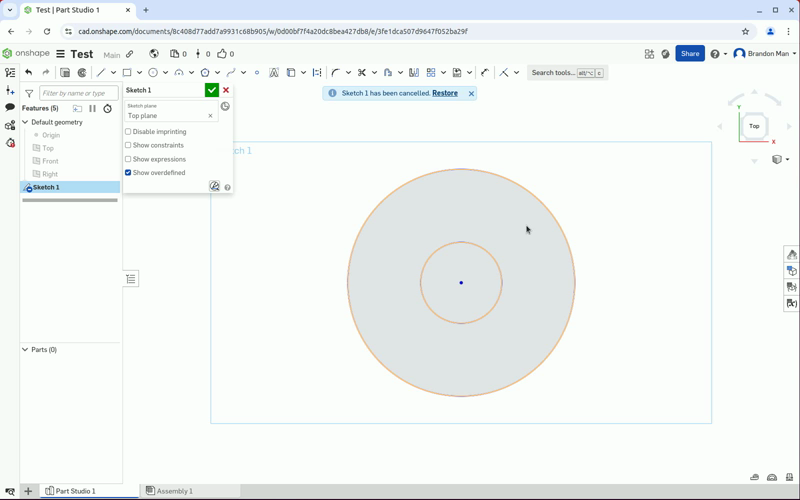
click(526, 225)
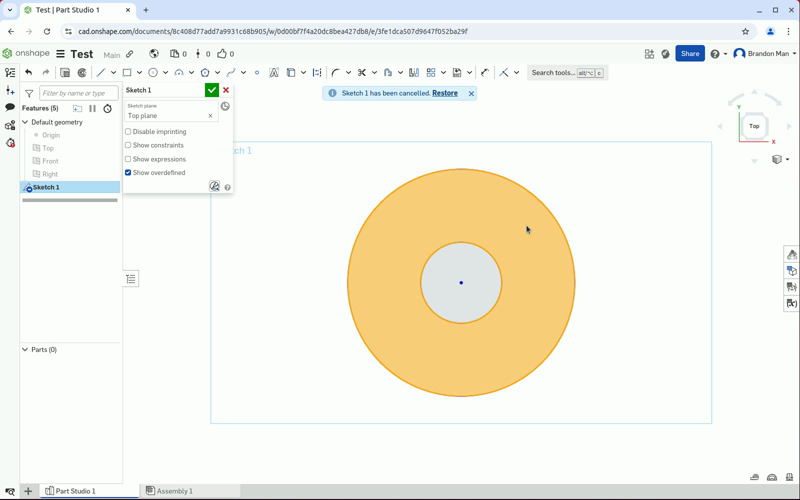
mouse_move(73, 352)
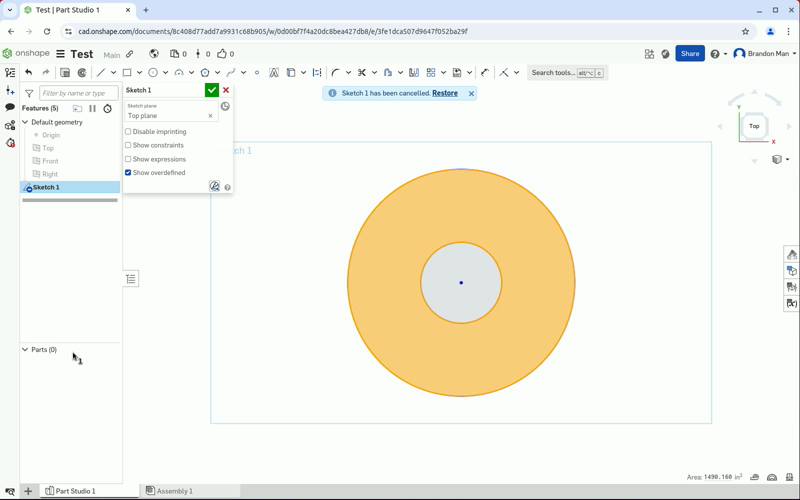
key(shift+y)
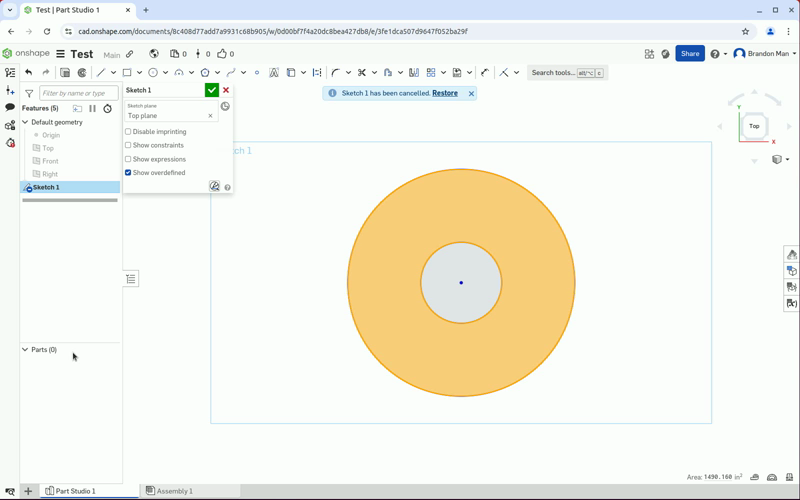
key(shift+e)
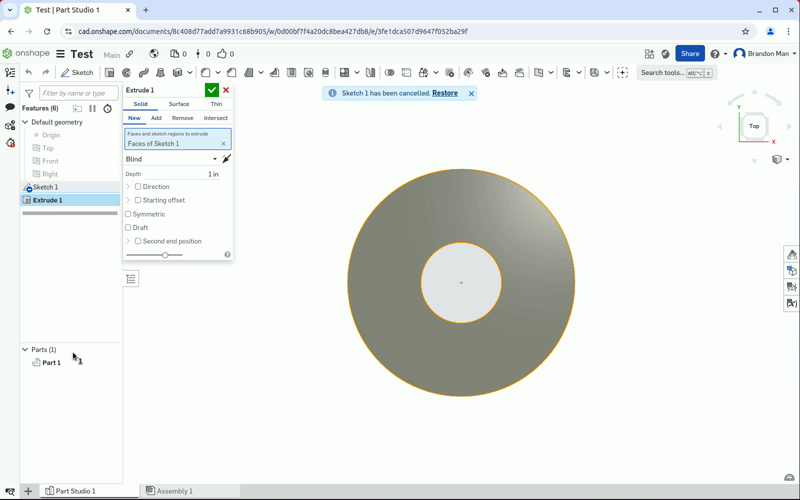
mouse_move(143, 106)
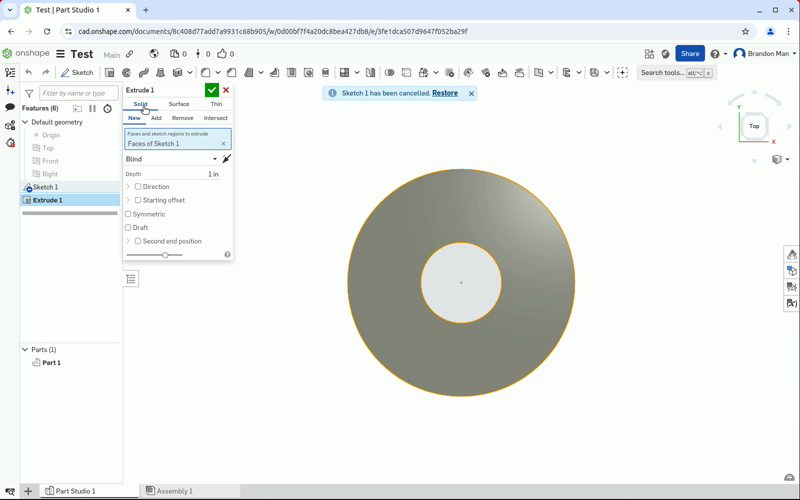
click(143, 106)
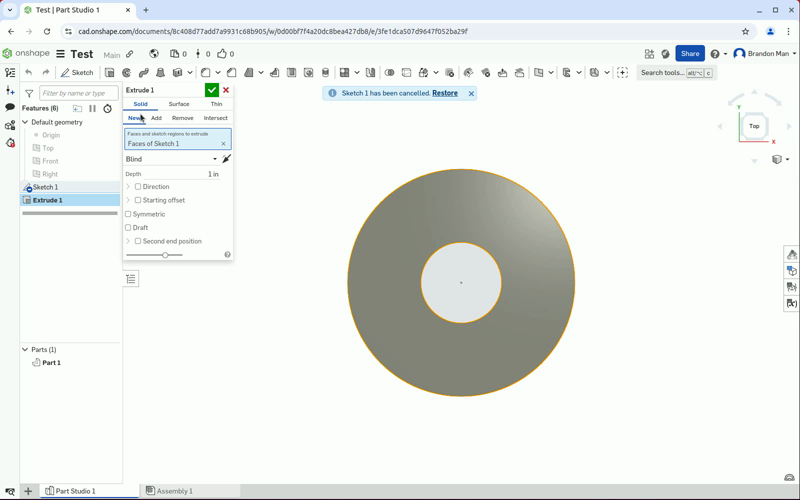
mouse_move(137, 120)
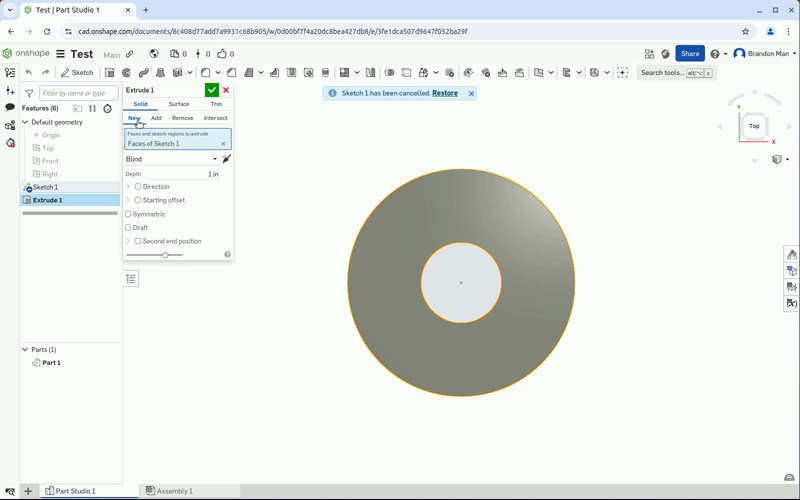
click(137, 120)
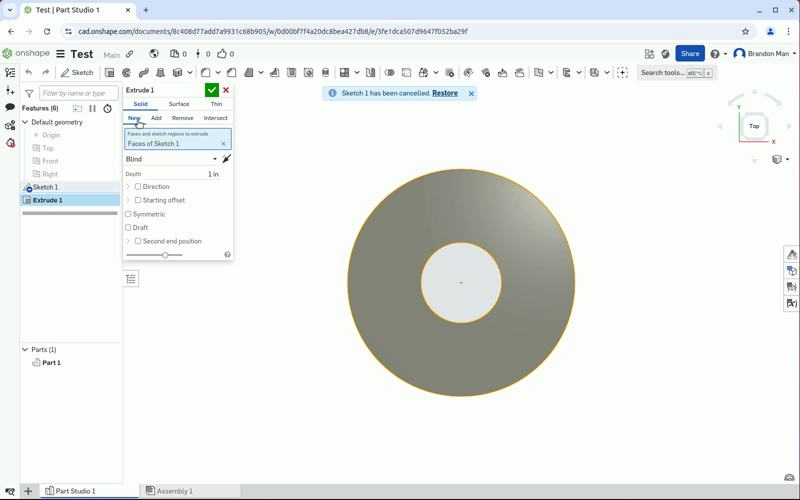
key(tab, 4)
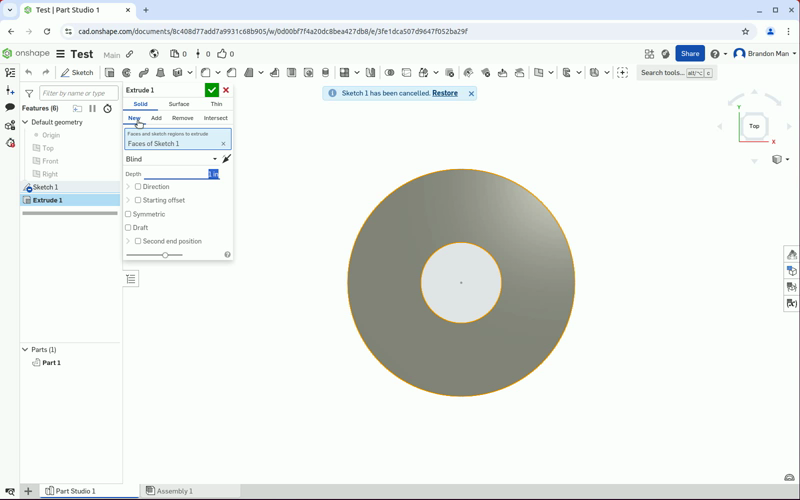
text(2.407)
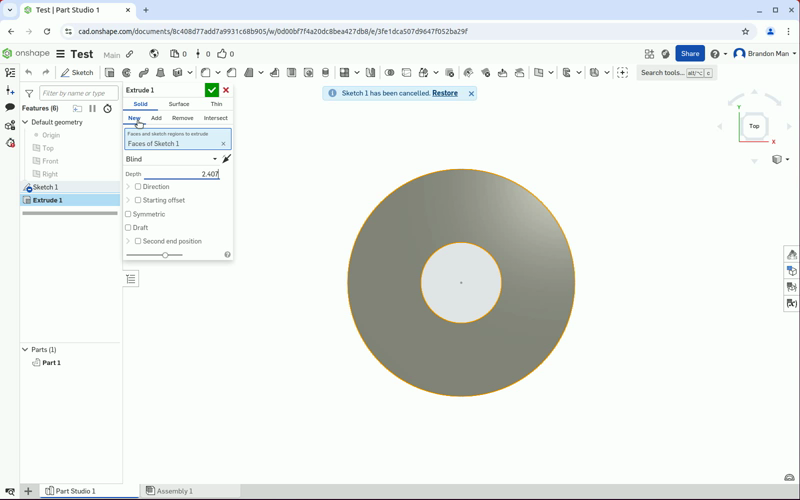
key(enter)
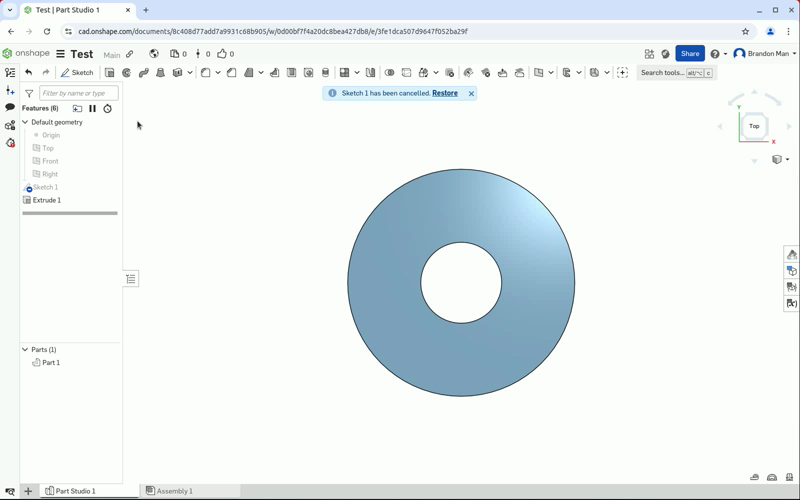
key(shift+h)
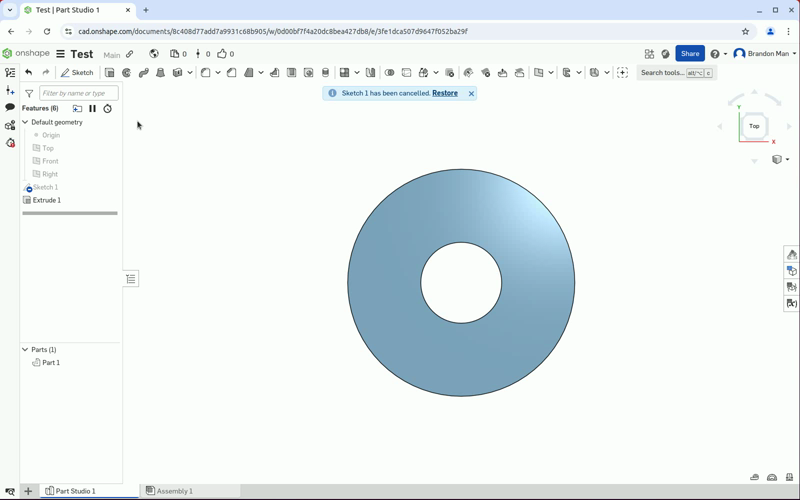
key(shift+h)
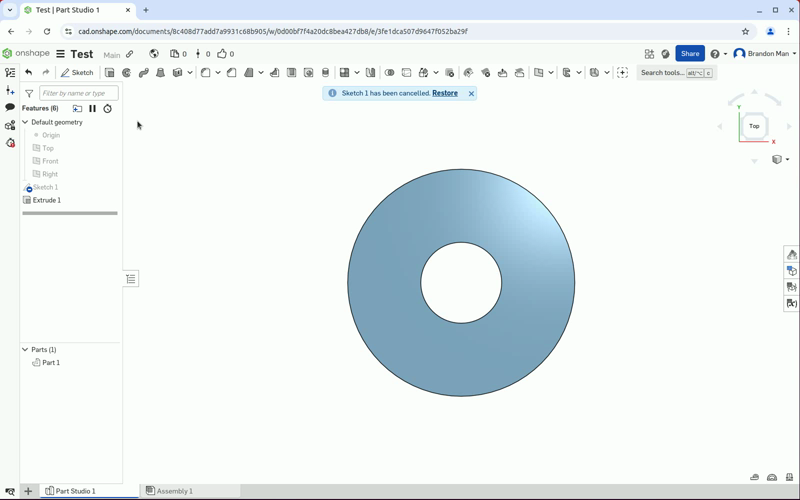
mouse_move(73, 189)
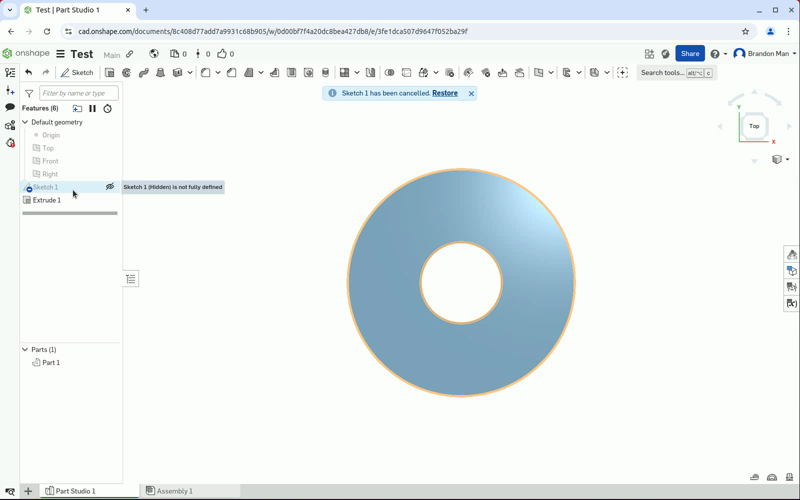
click(73, 189)
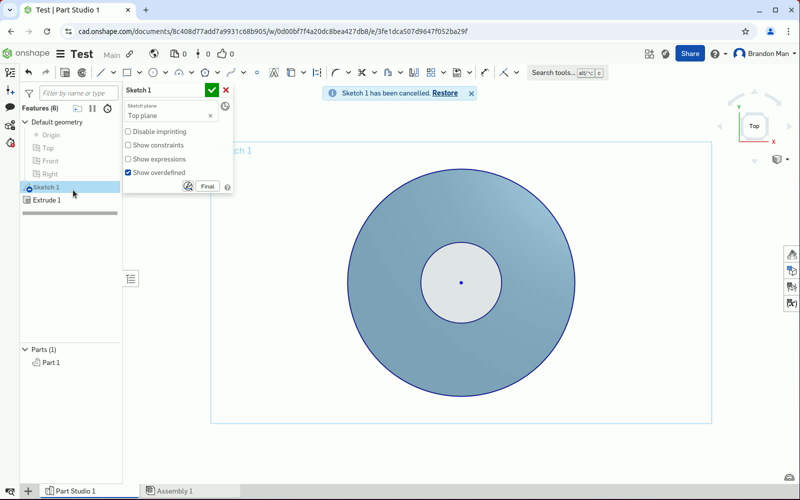
mouse_move(229, 92)
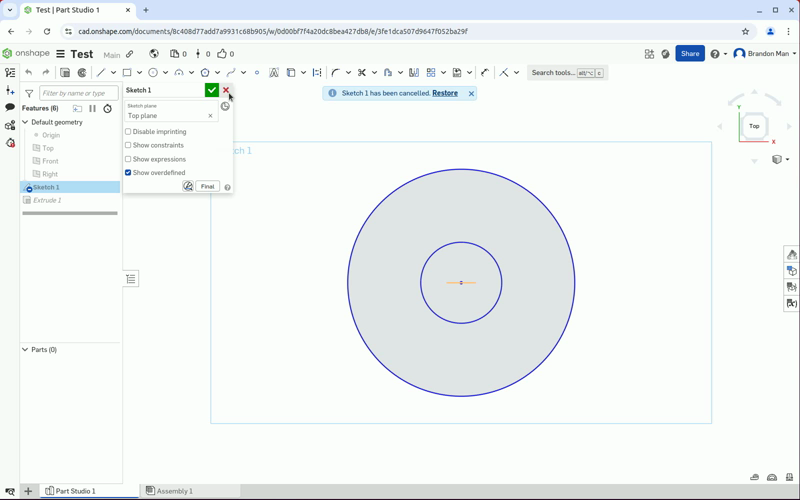
click(229, 92)
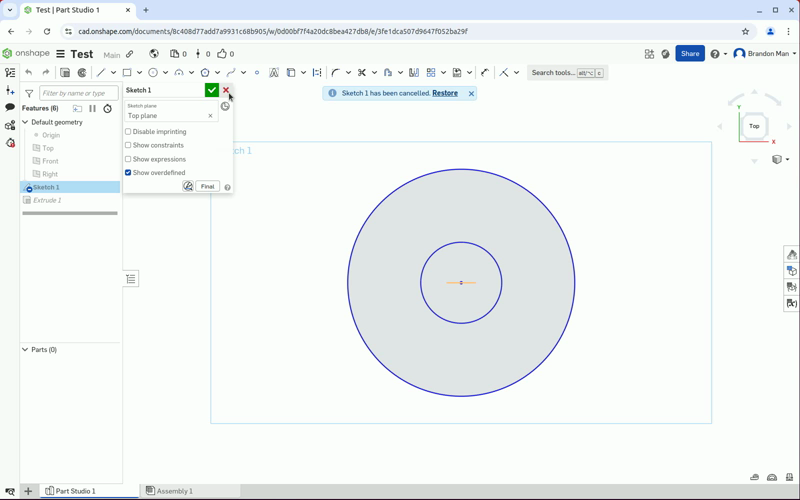
key(shift+s)
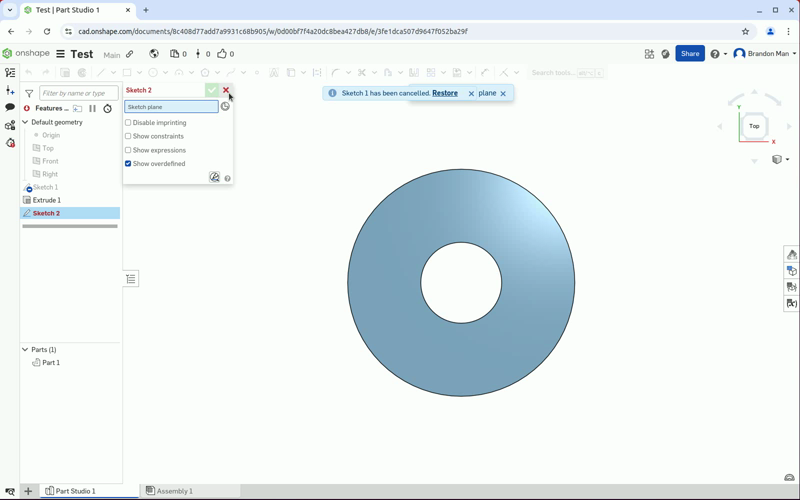
mouse_move(73, 150)
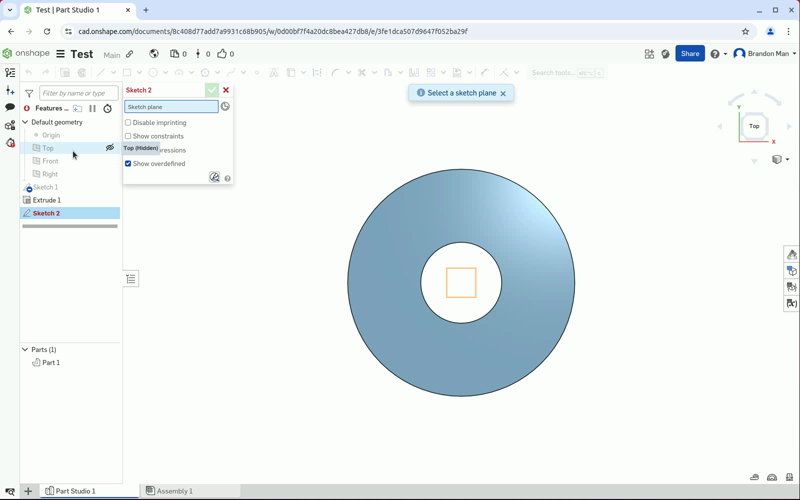
click(73, 150)
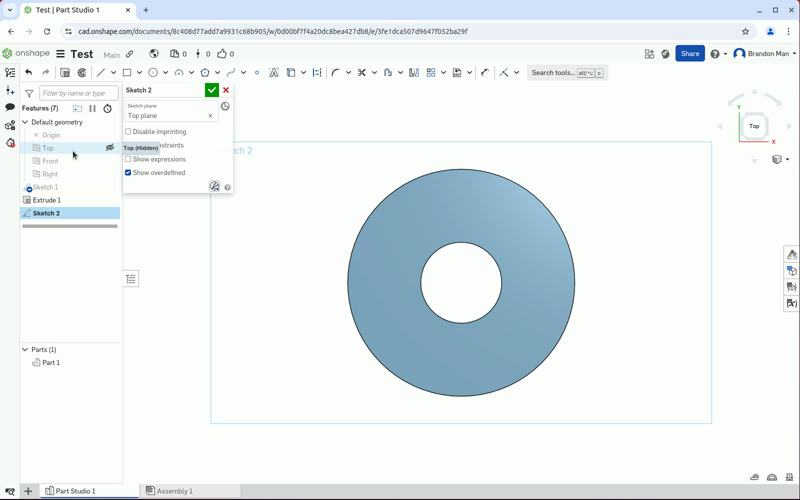
mouse_move(73, 352)
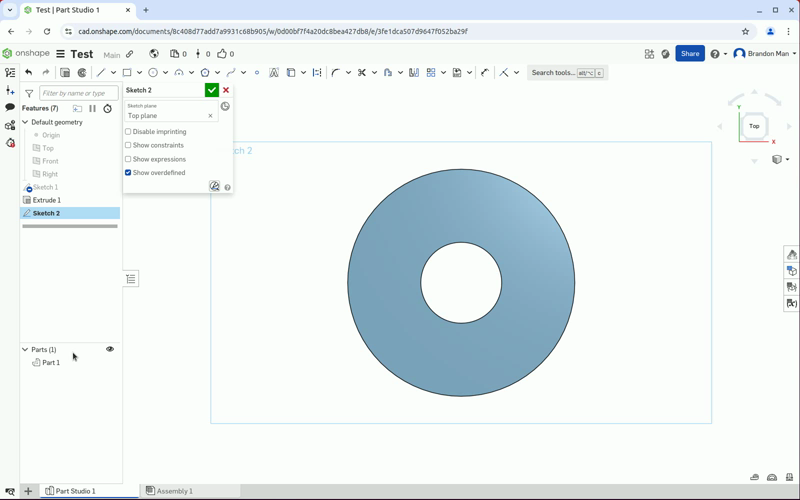
key(y)
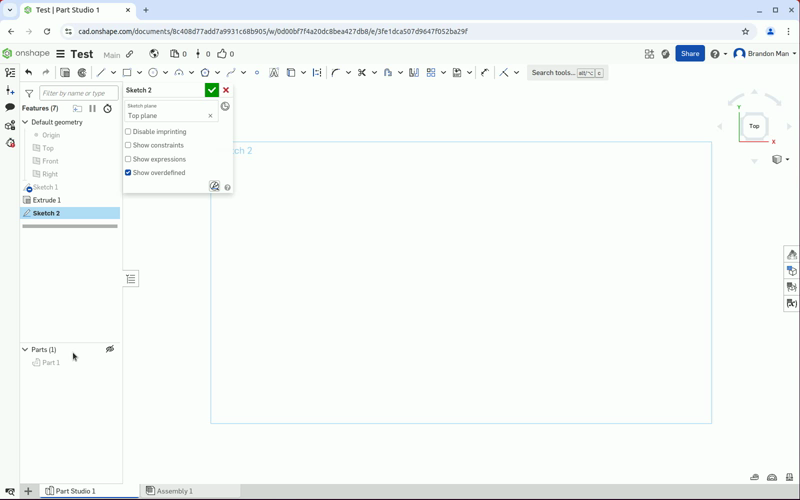
key(c)
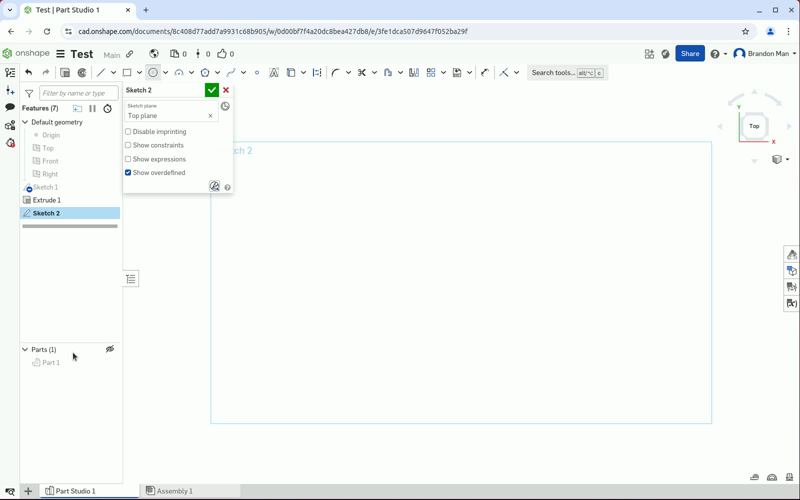
key_down(shift)
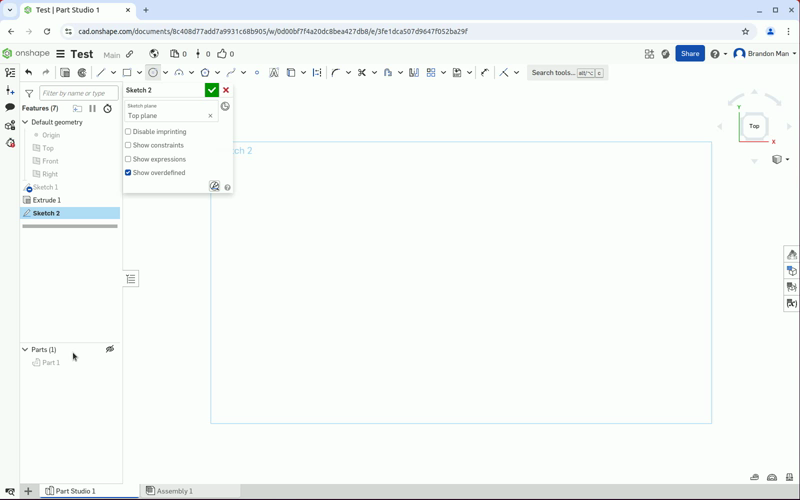
mouse_move(461, 282)
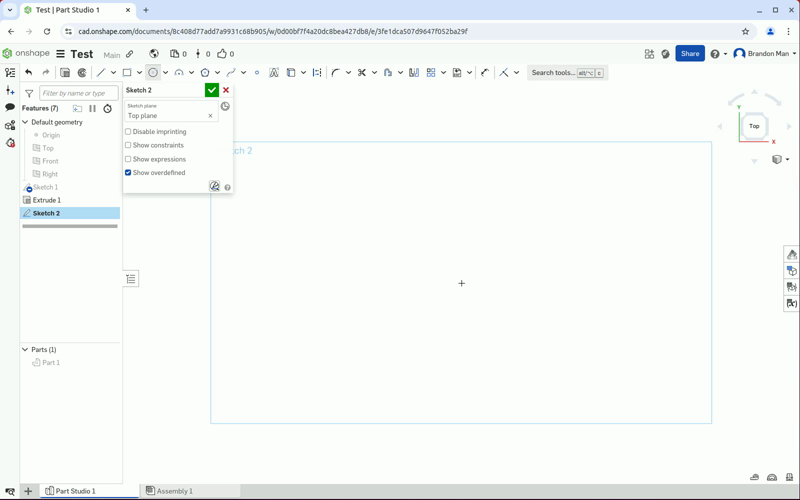
click(461, 282)
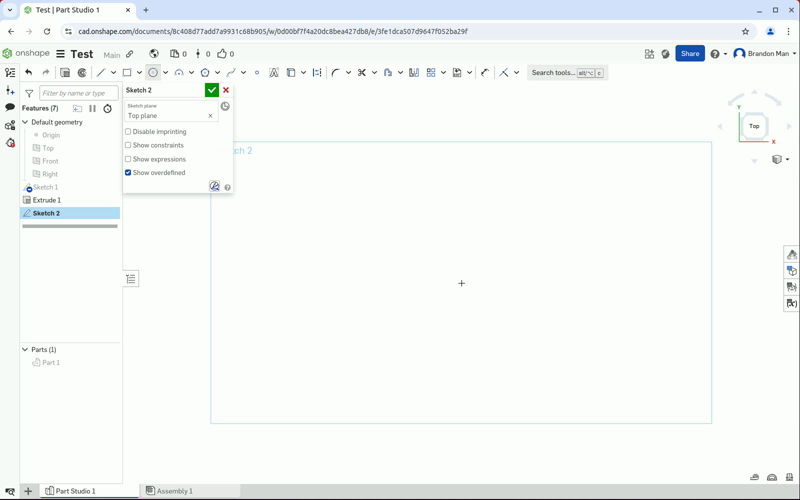
key_up(shift)
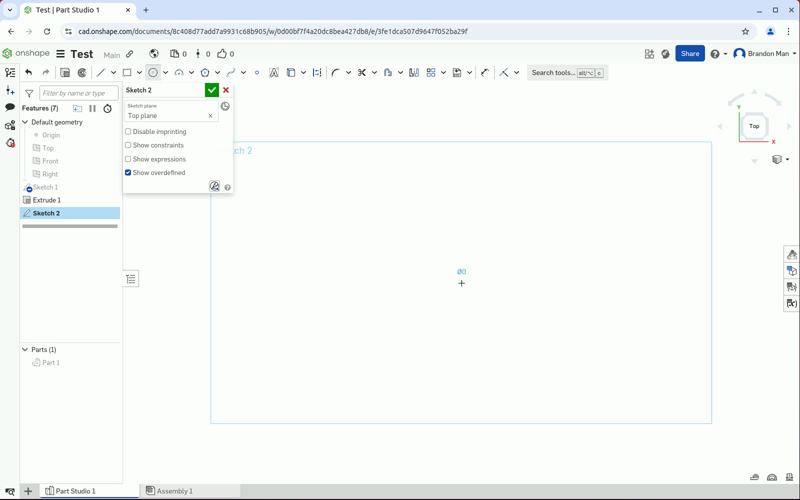
mouse_move(501, 282)
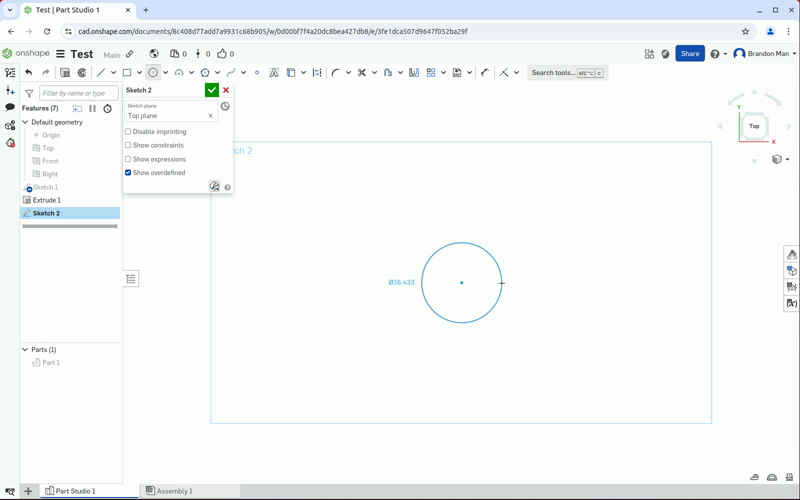
click(501, 282)
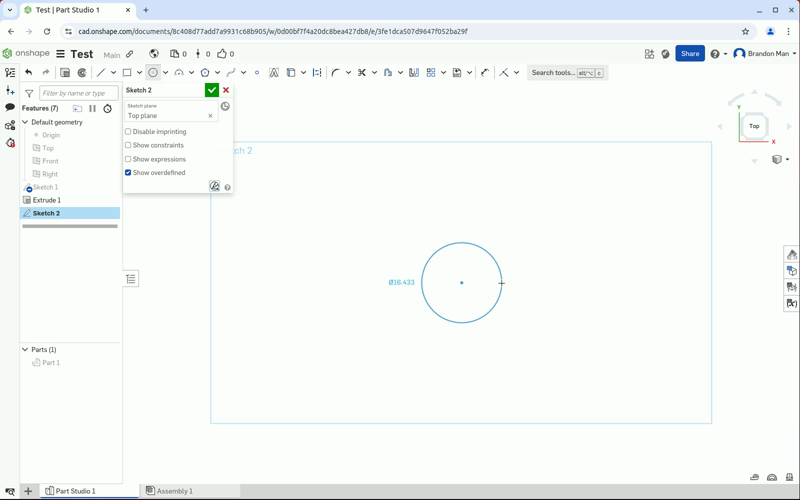
key(esc)
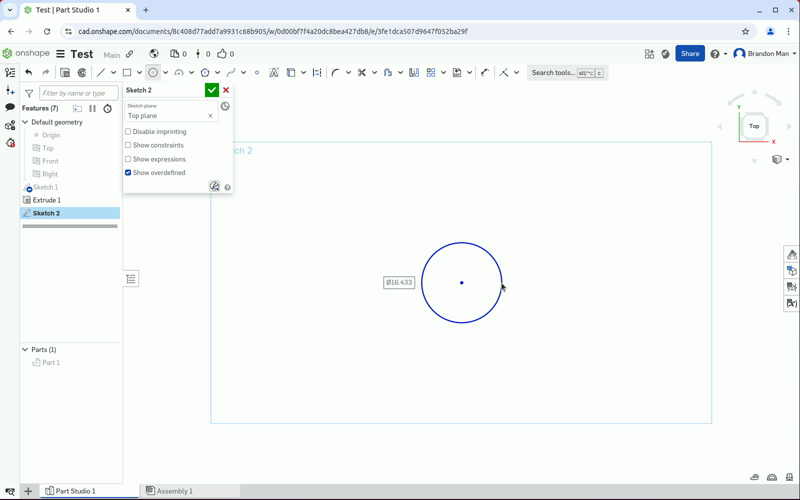
mouse_move(482, 303)
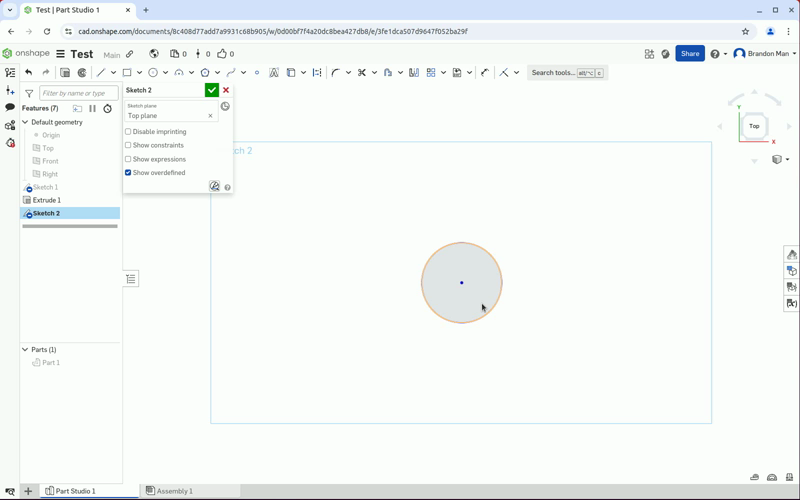
click(482, 303)
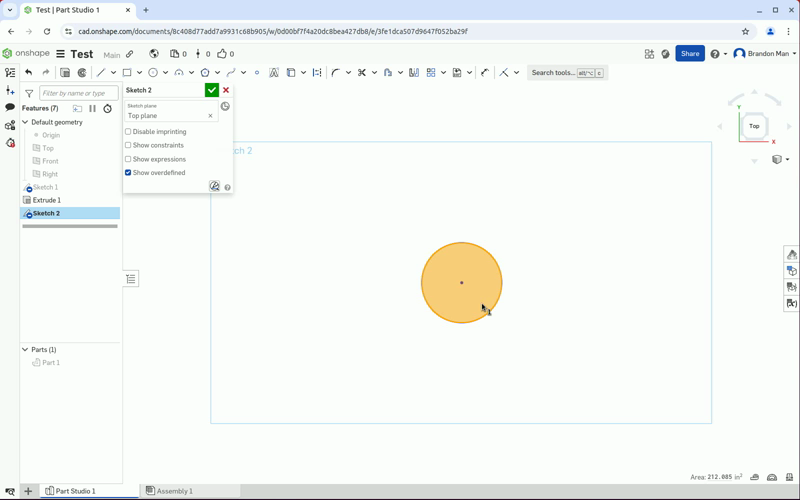
mouse_move(73, 352)
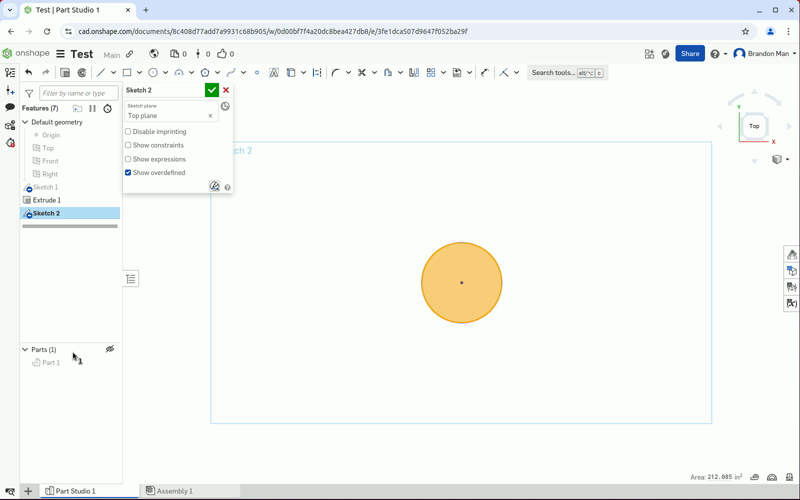
key(shift+y)
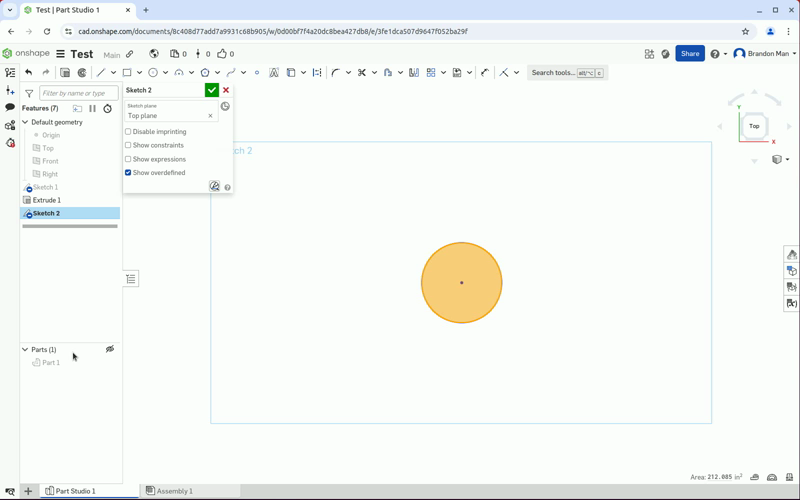
key(shift+e)
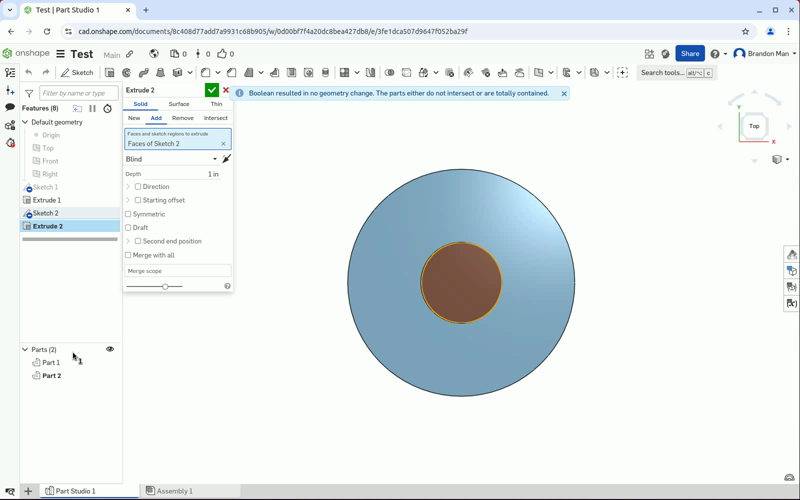
mouse_move(143, 106)
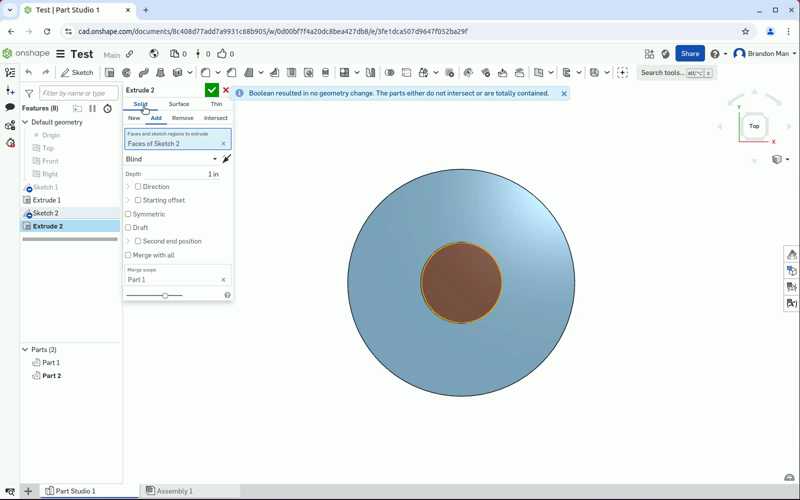
click(143, 106)
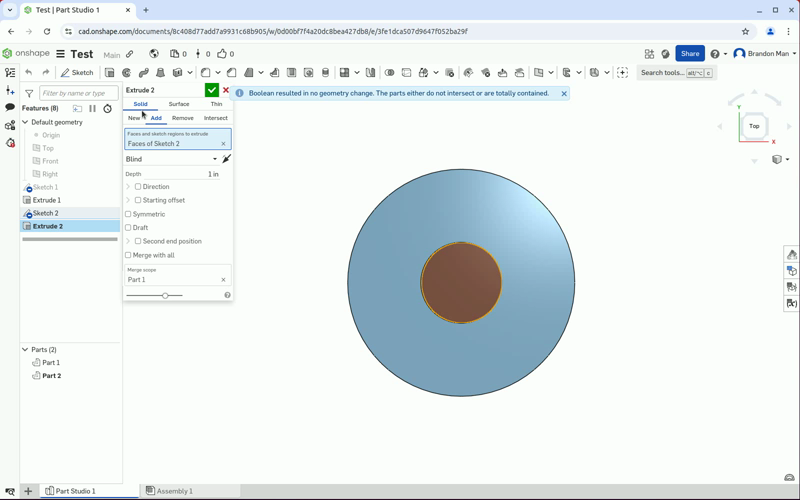
mouse_move(137, 120)
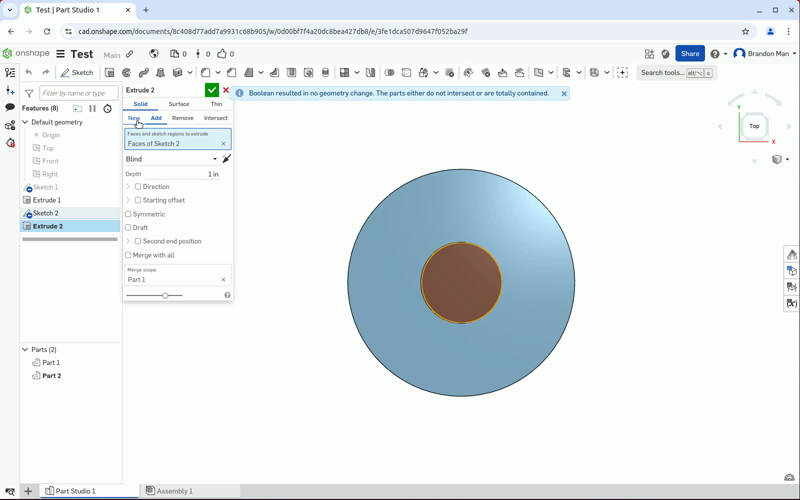
click(137, 120)
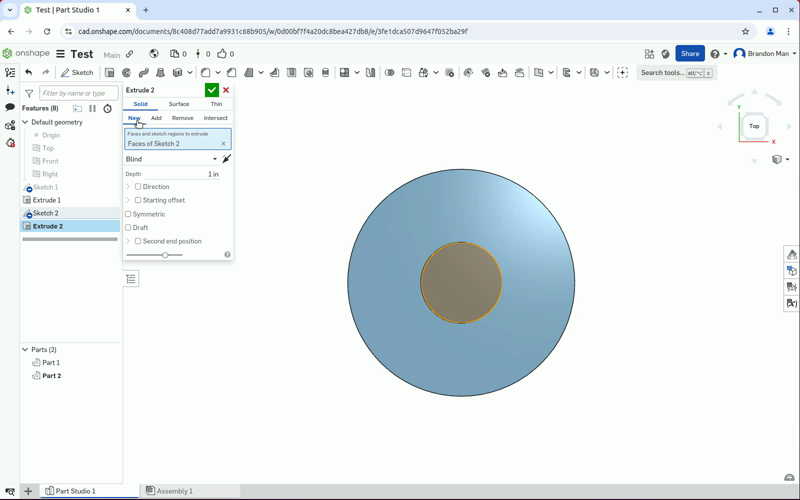
key(tab, 4)
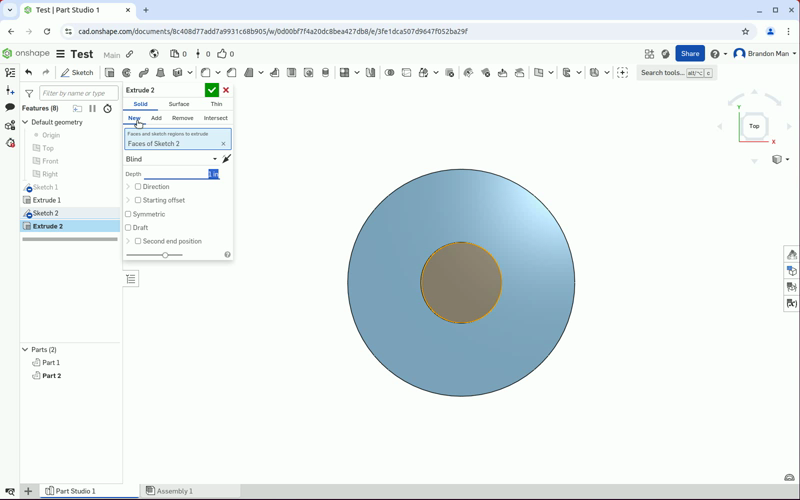
text(16.128)
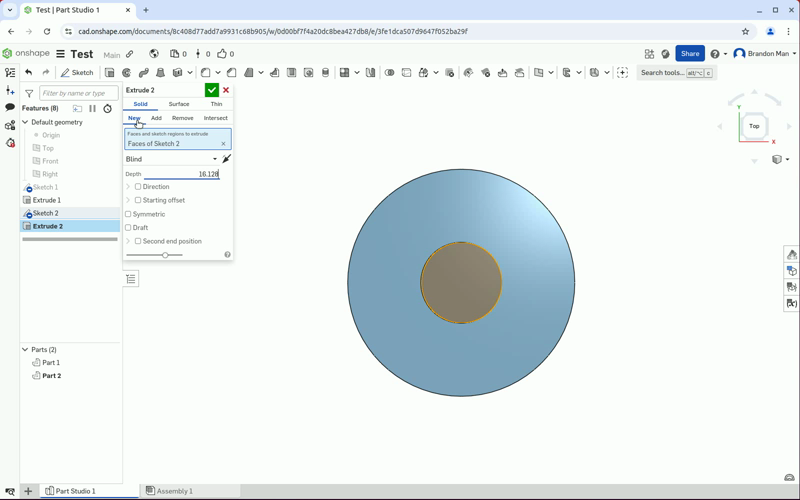
key(enter)
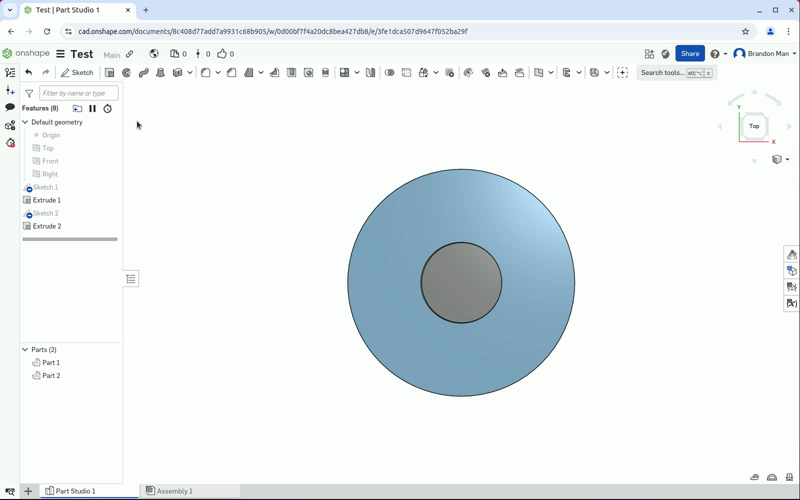
key(shift+h)
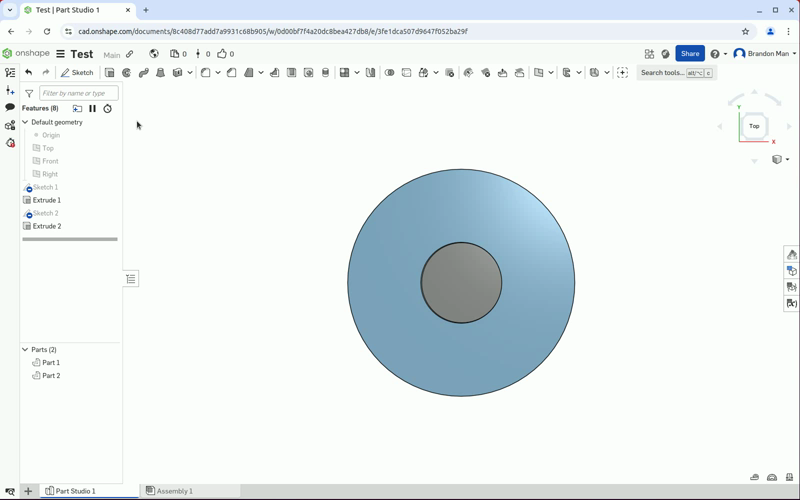
key(shift+h)
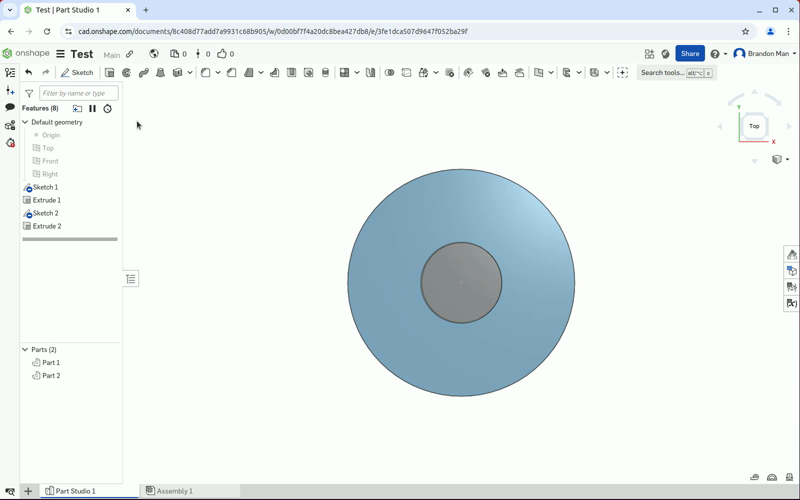
key(shift+7)
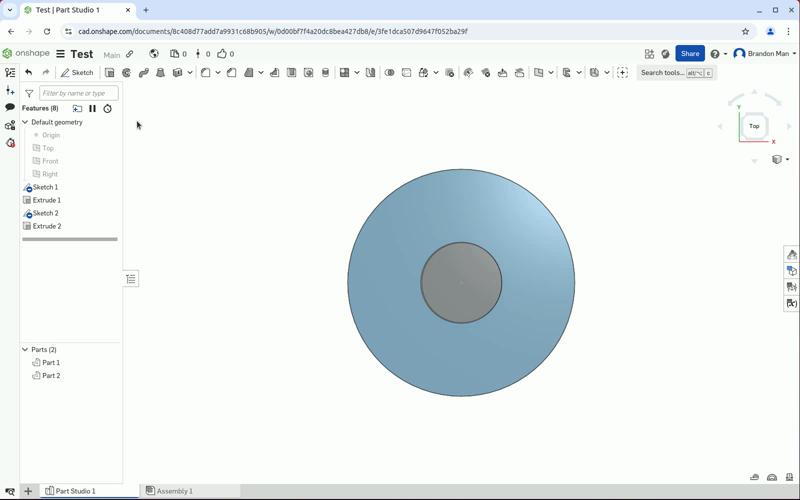
key(up, 3)
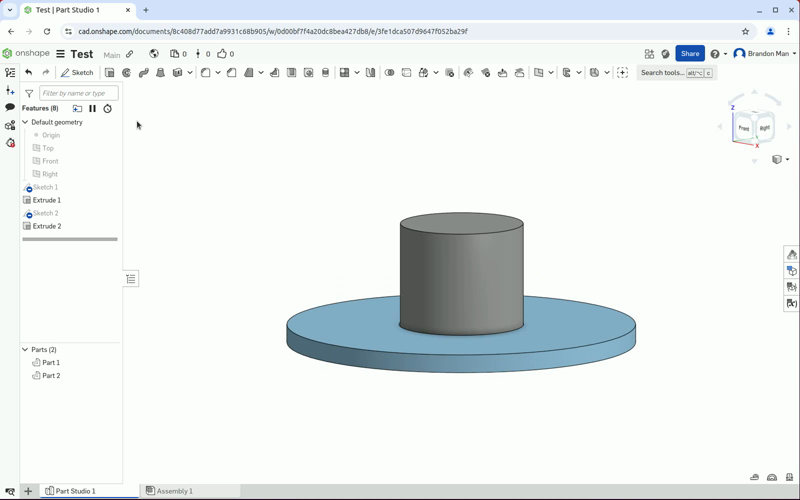
key(left, 3)
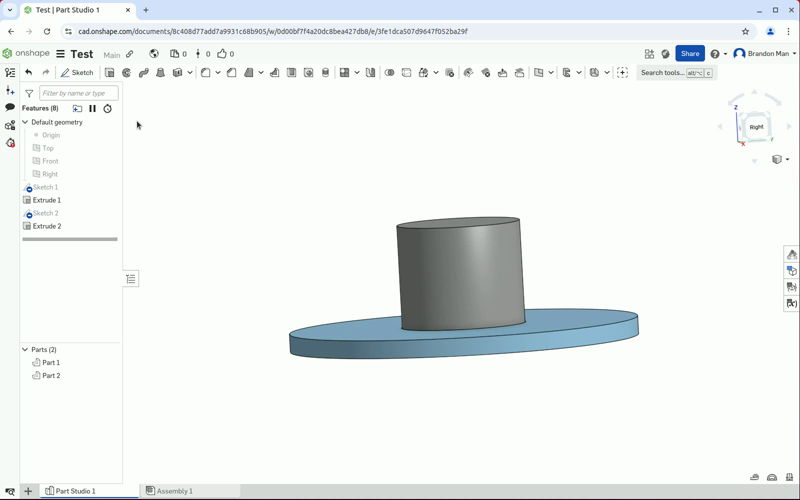
key(right, 3)
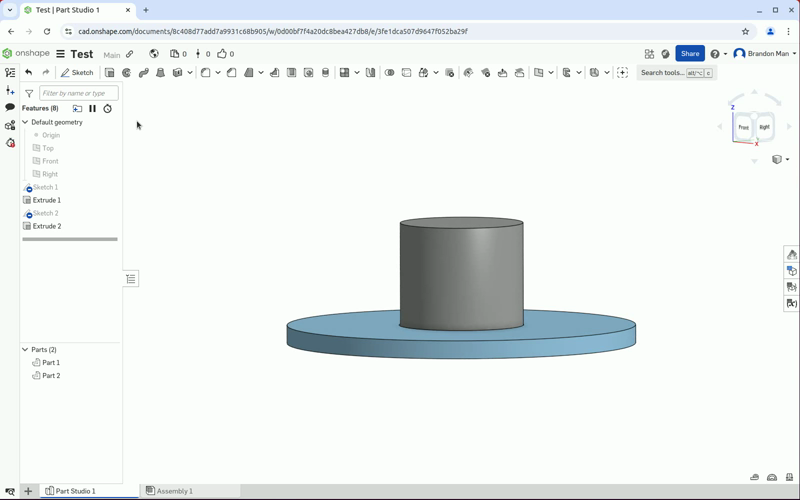
key(down, 3)
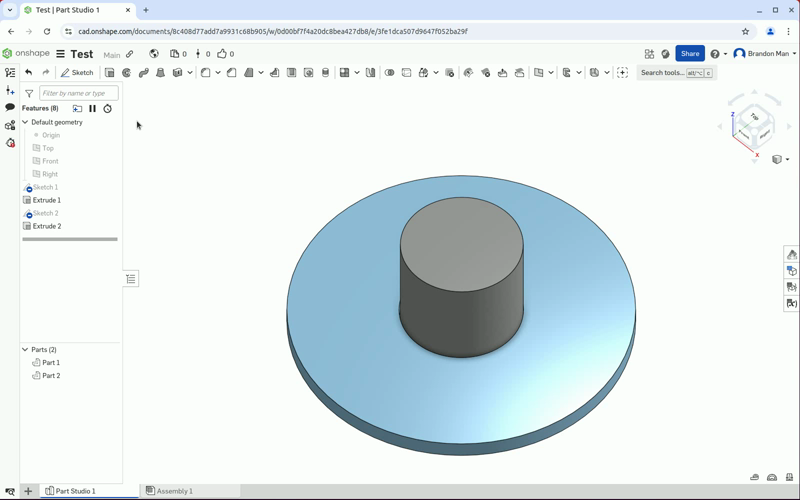
mouse_move(73, 189)
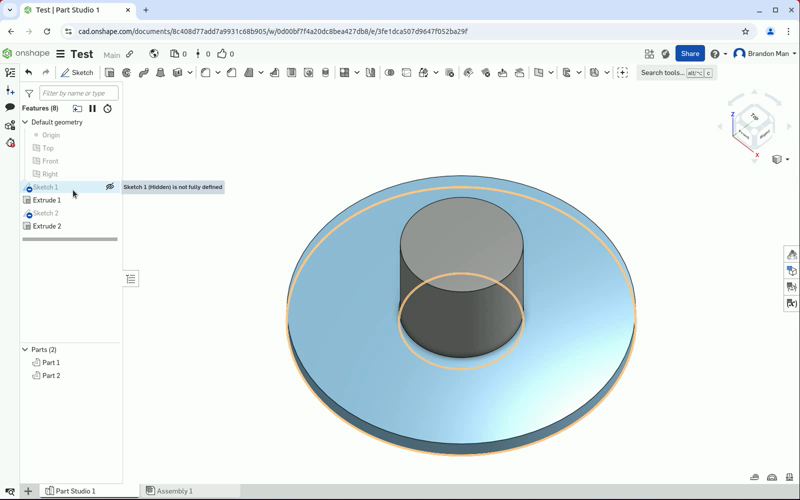
click(73, 189)